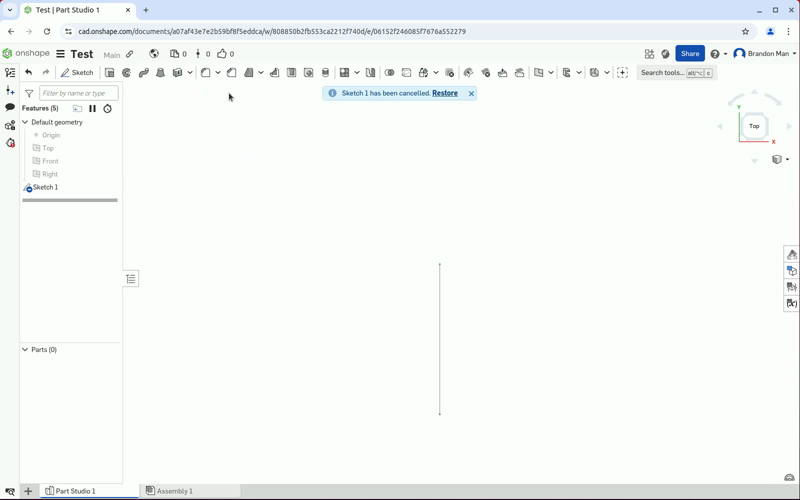
key(shift+h)
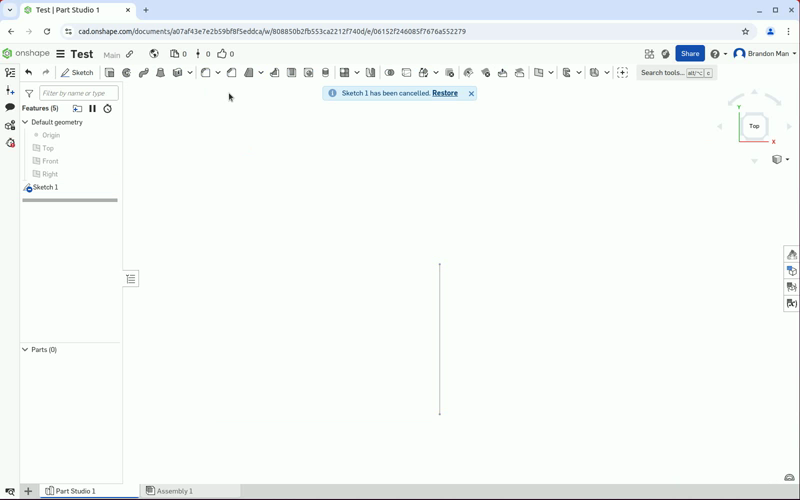
key(shift+s)
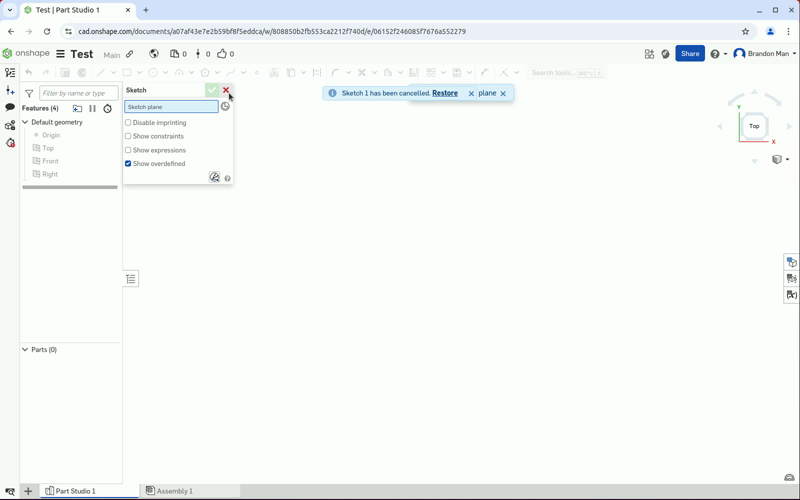
mouse_move(73, 150)
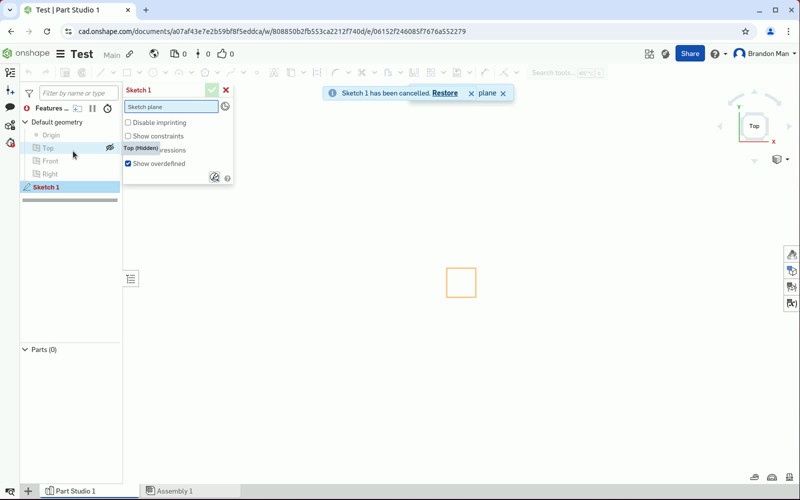
click(73, 150)
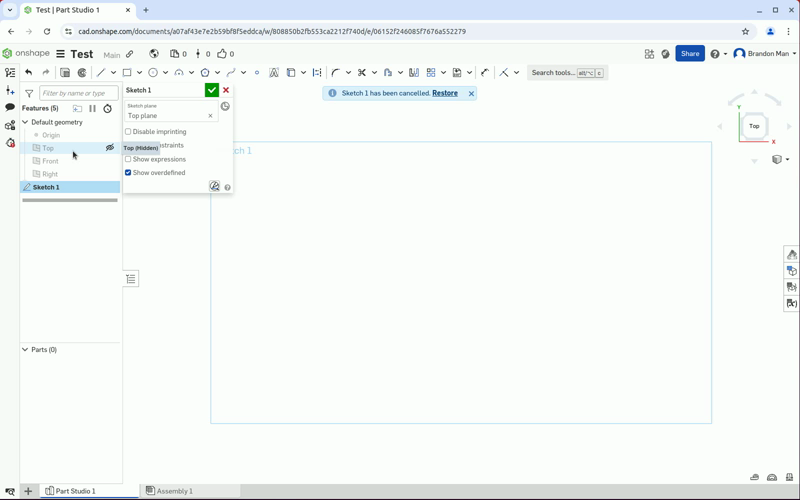
mouse_move(73, 352)
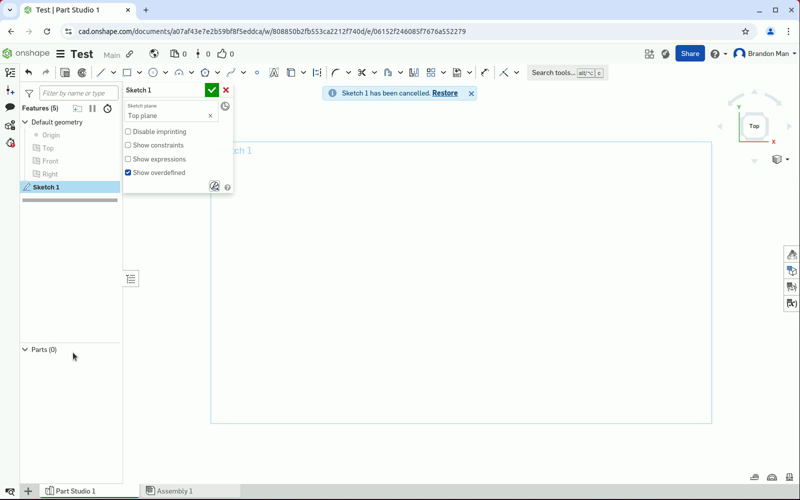
key(y)
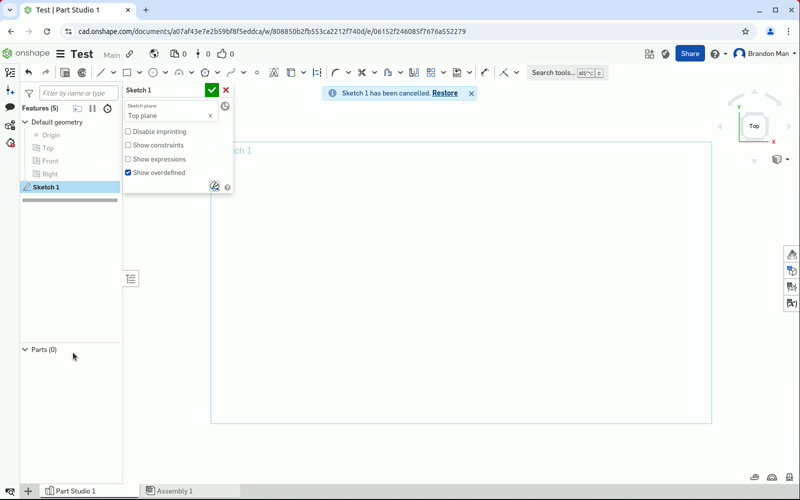
key(l)
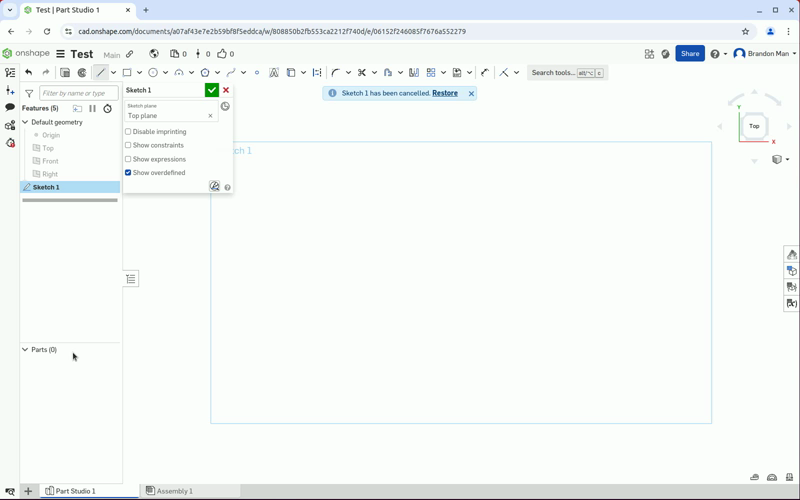
key_down(shift)
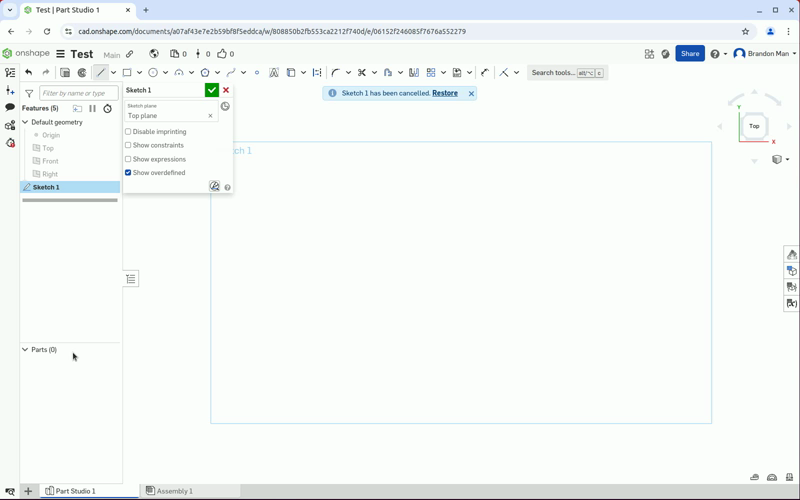
mouse_move(348, 357)
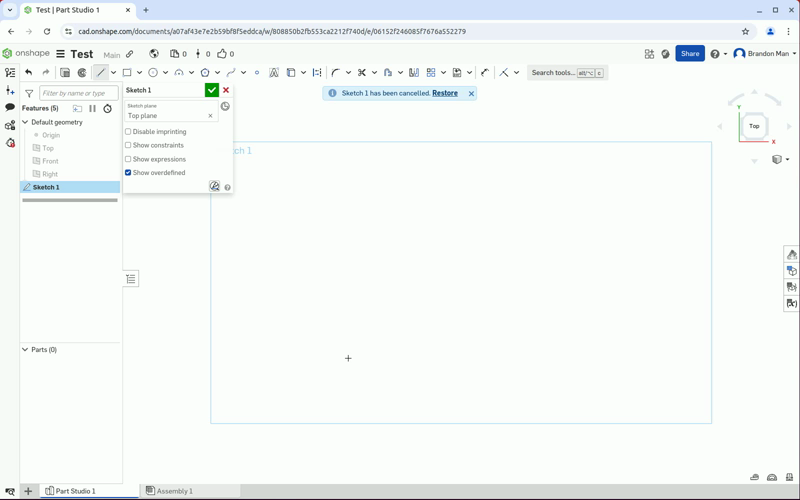
click(348, 357)
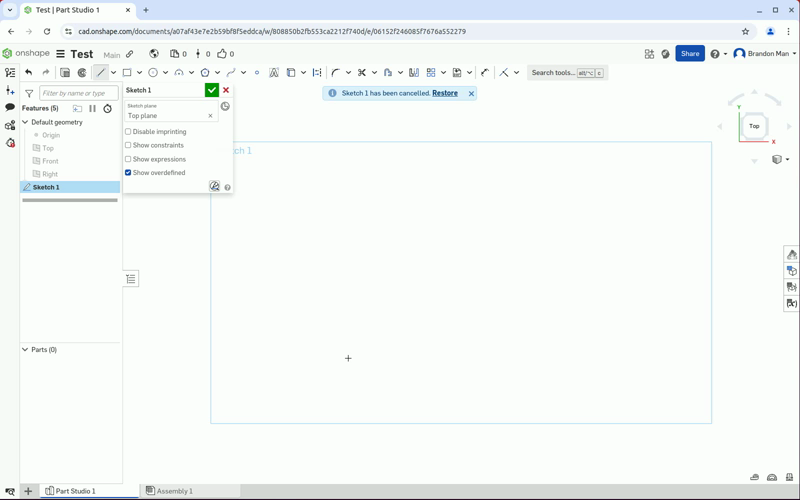
key_up(shift)
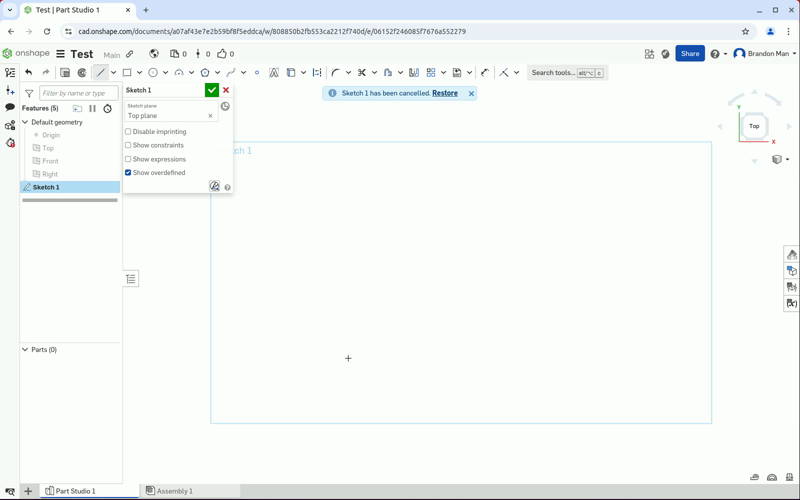
key_down(shift)
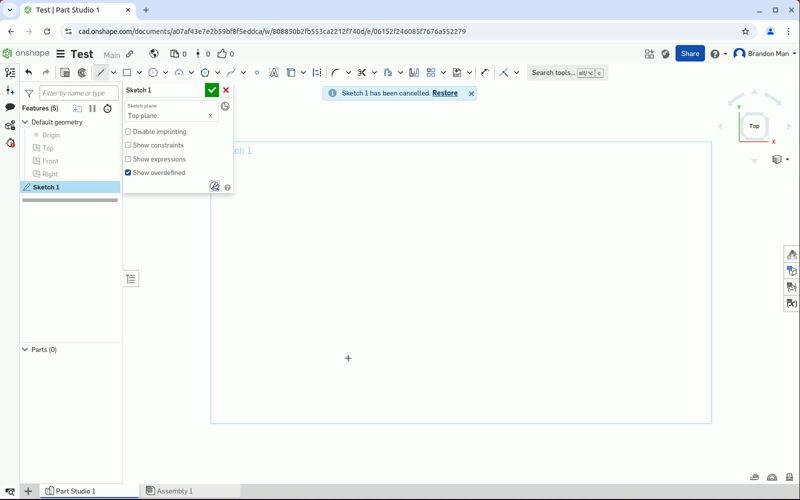
mouse_move(460, 357)
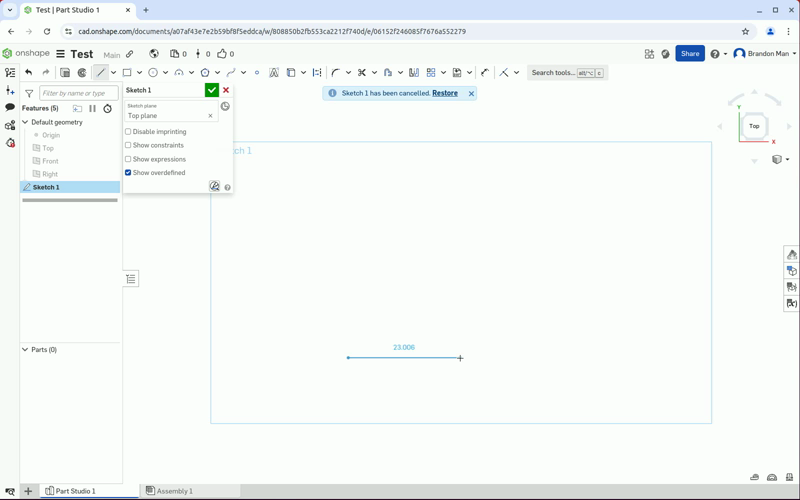
click(460, 357)
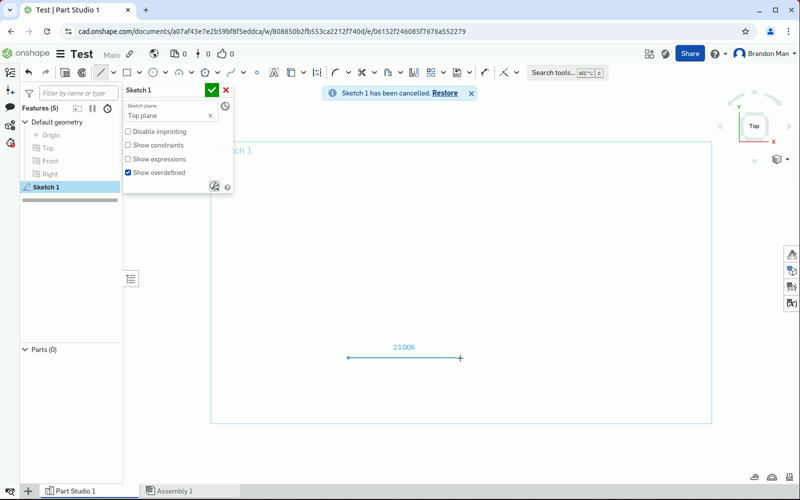
key_up(shift)
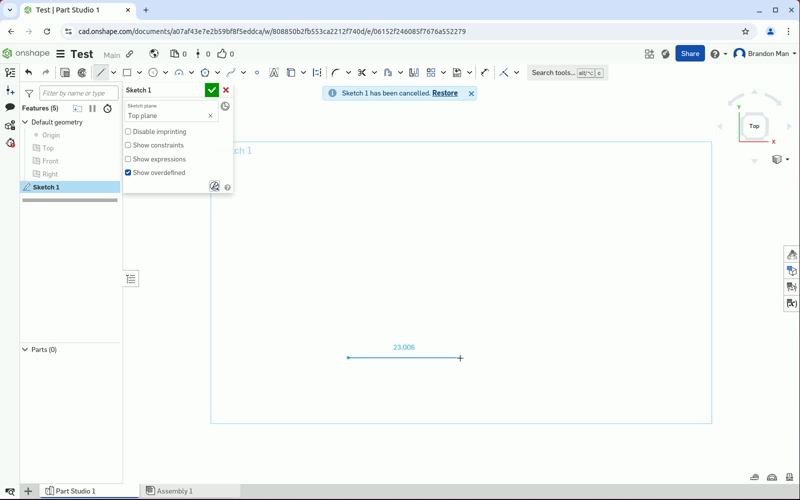
key_down(shift)
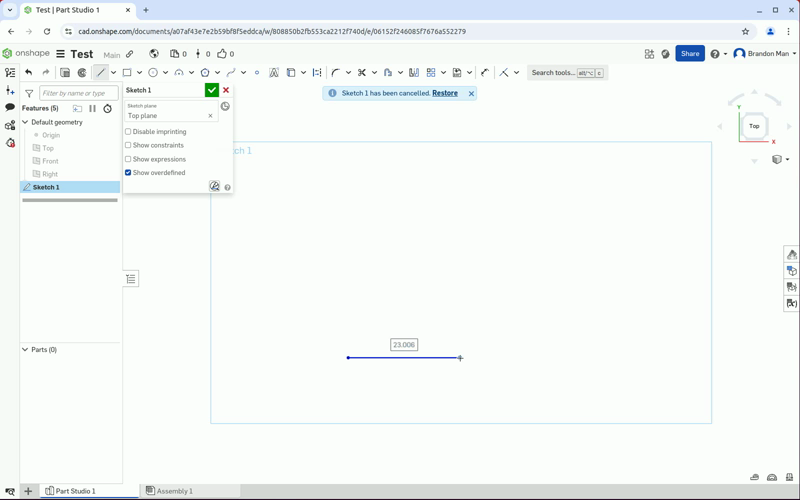
mouse_move(460, 208)
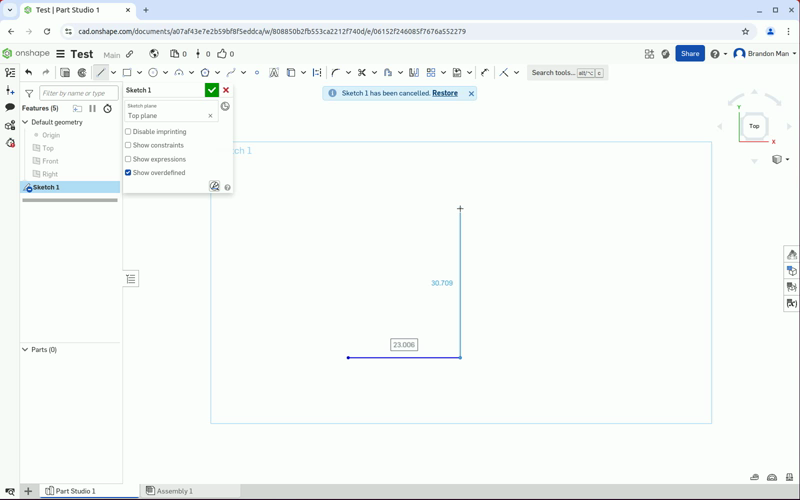
click(460, 208)
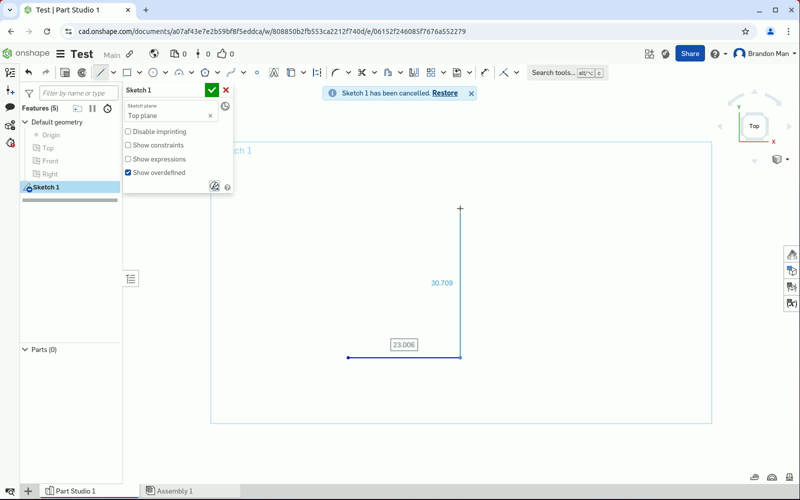
key_up(shift)
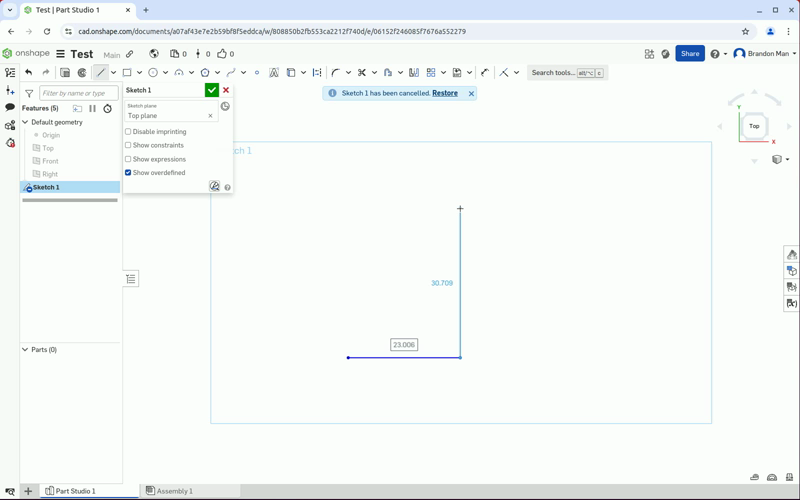
key_down(shift)
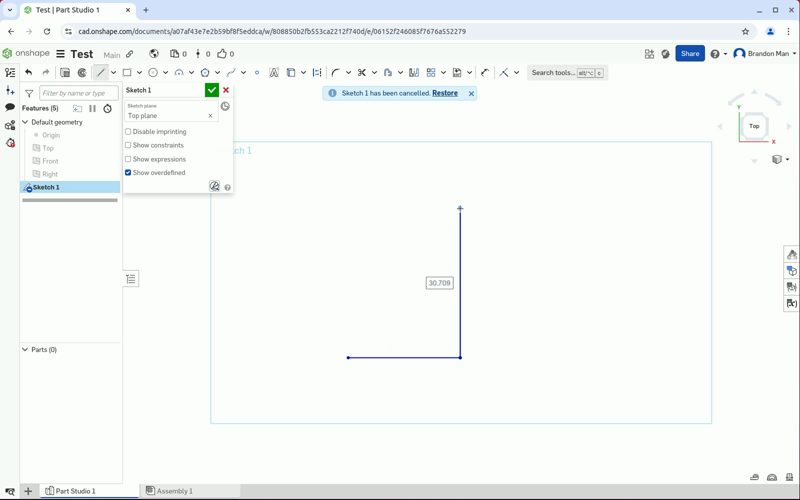
mouse_move(348, 208)
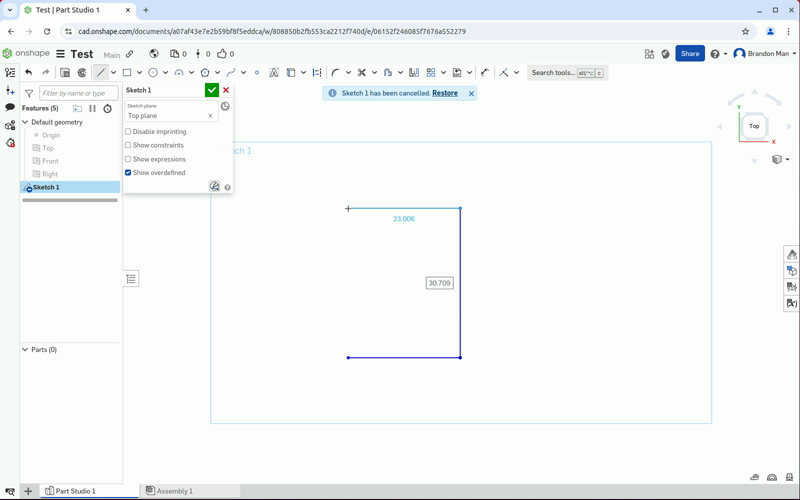
click(348, 208)
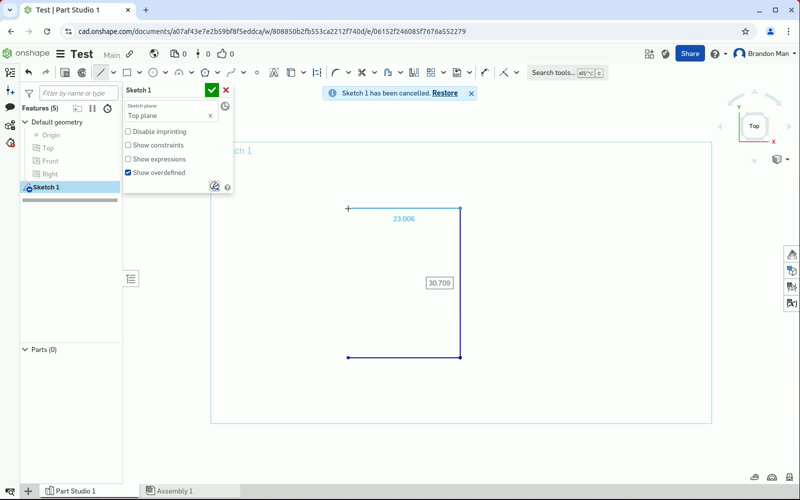
key_up(shift)
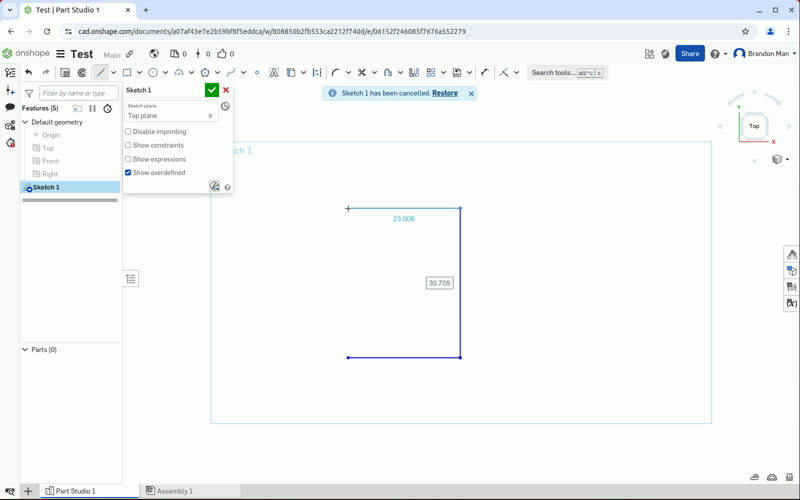
key_down(shift)
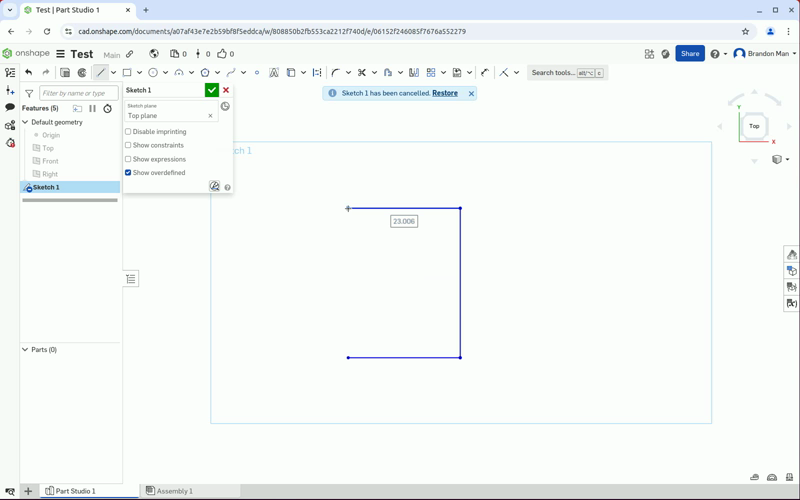
mouse_move(348, 357)
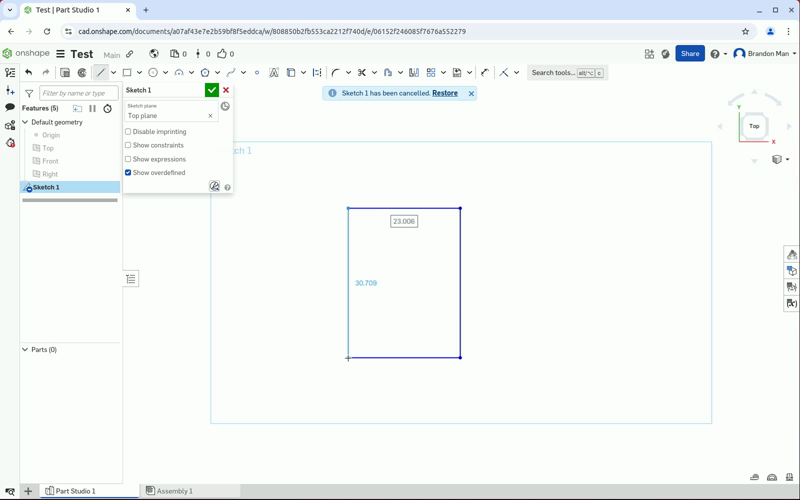
key_up(shift)
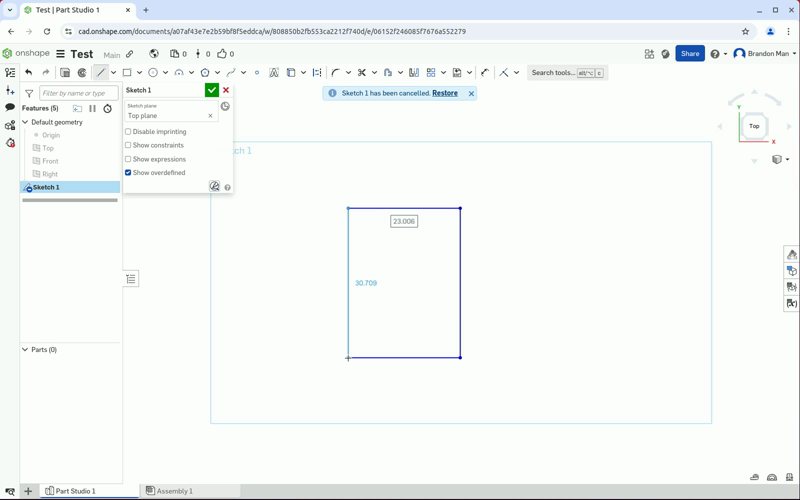
click(348, 357)
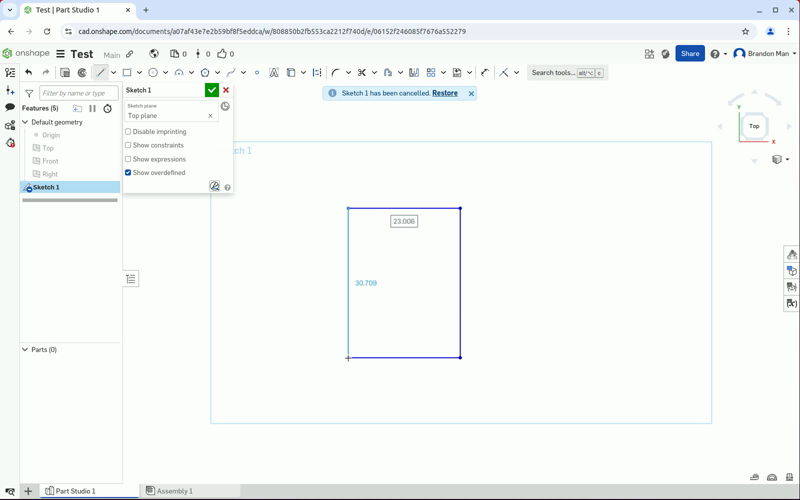
key(esc)
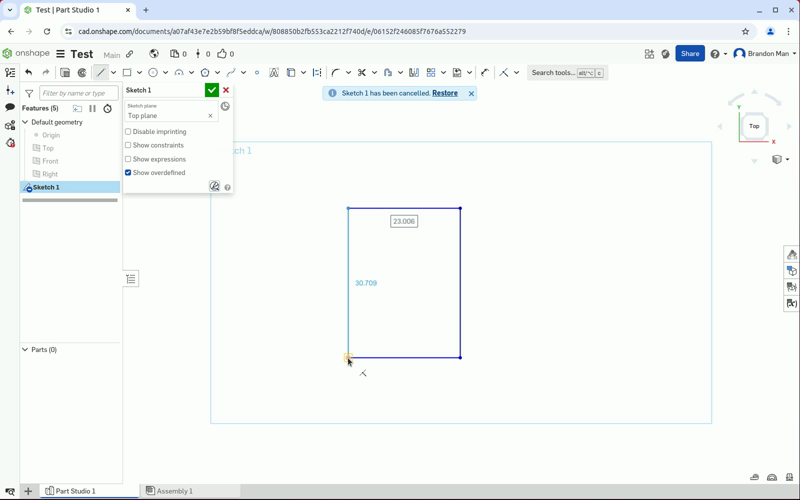
mouse_move(382, 255)
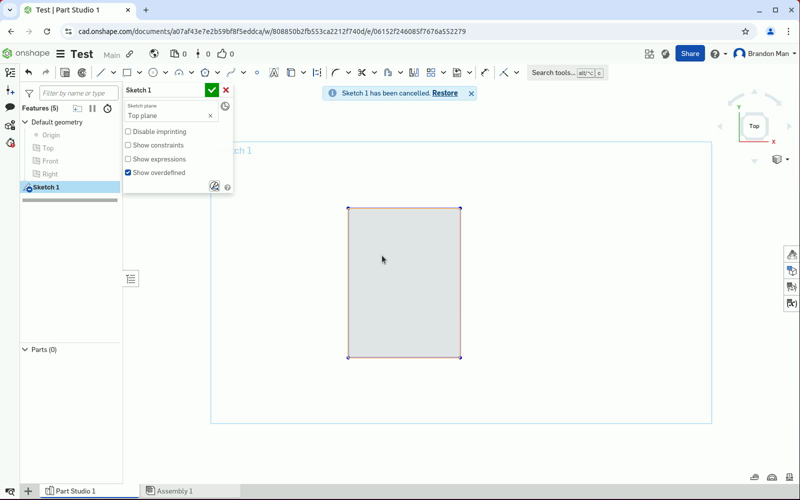
click(382, 255)
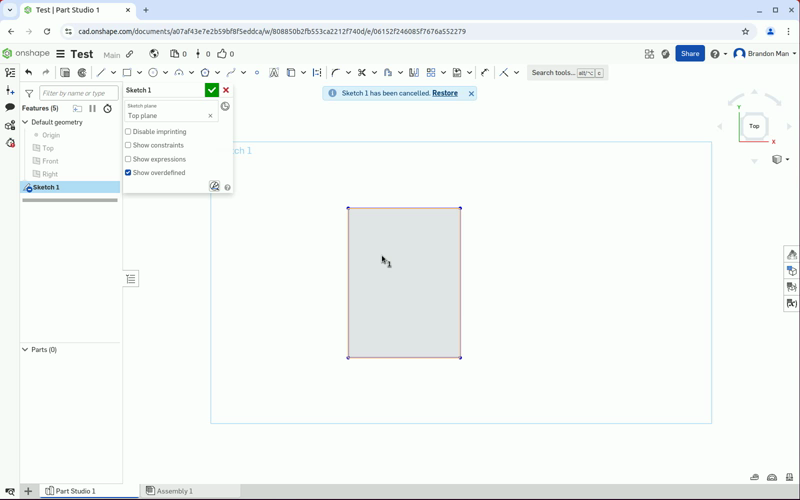
mouse_move(73, 352)
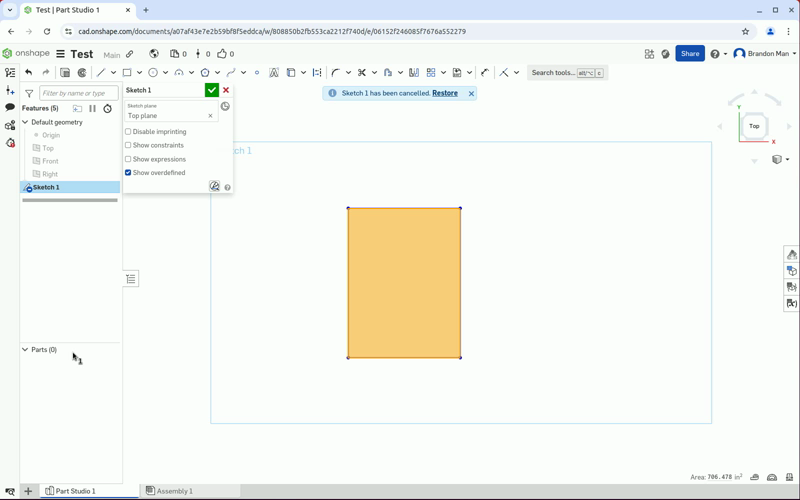
key(shift+y)
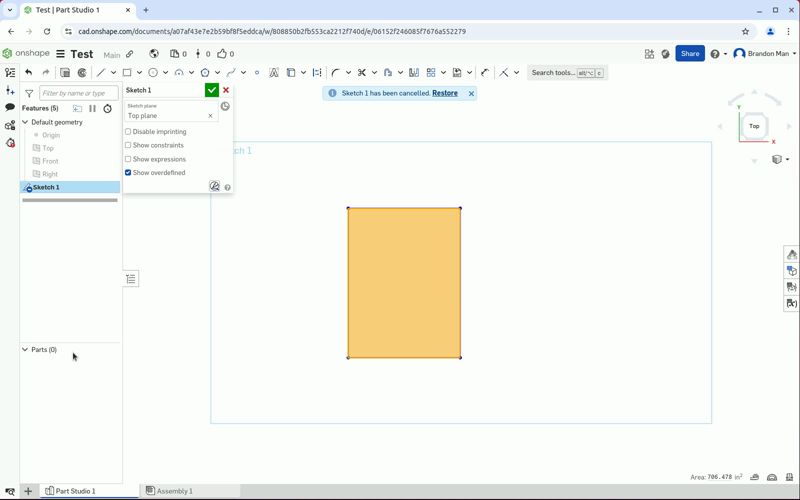
key(shift+e)
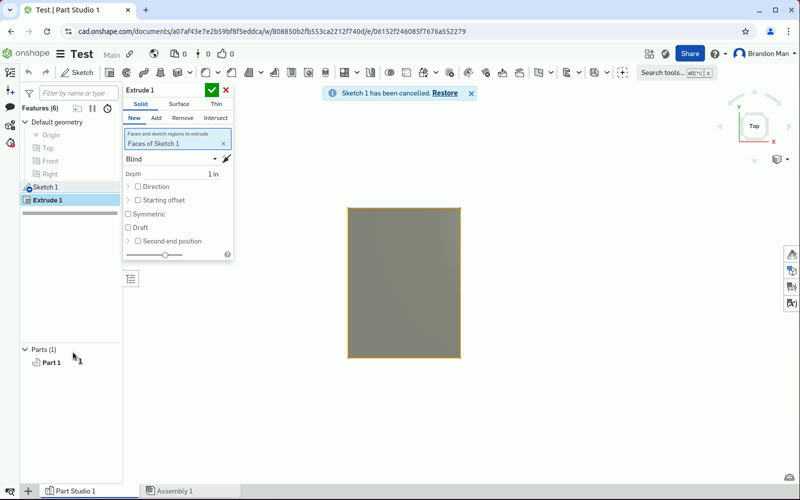
mouse_move(143, 106)
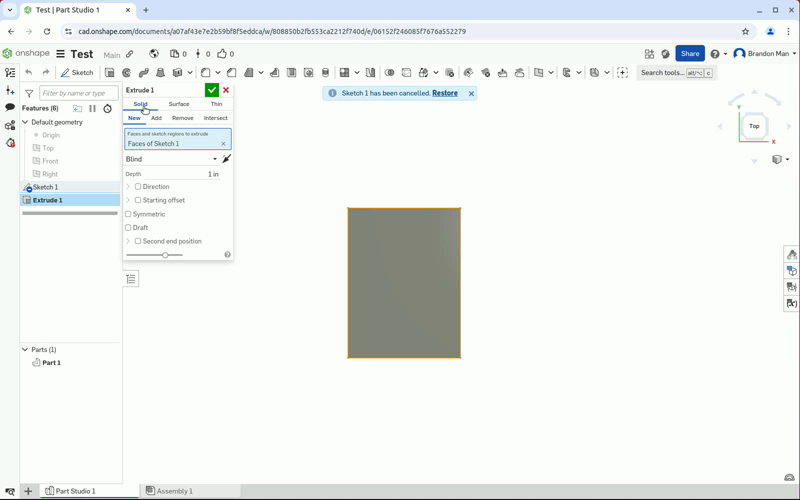
click(143, 106)
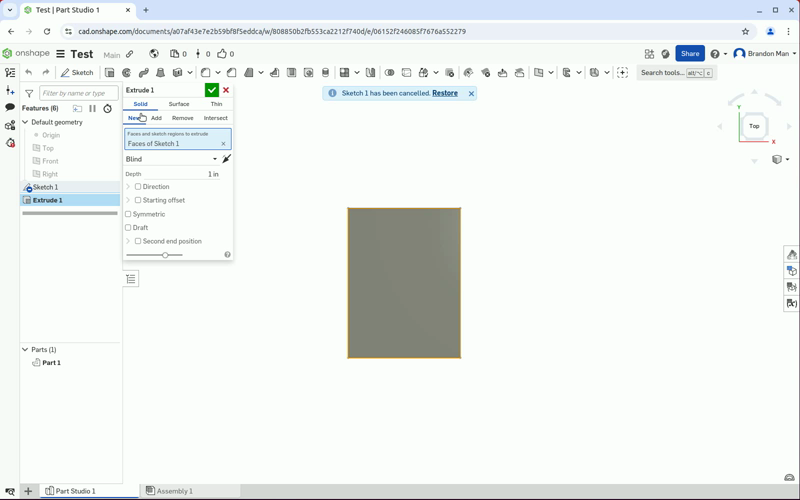
mouse_move(137, 120)
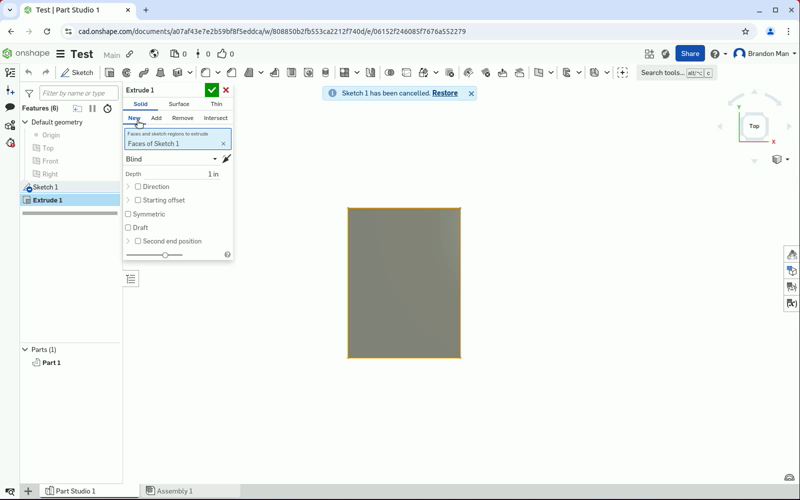
click(137, 120)
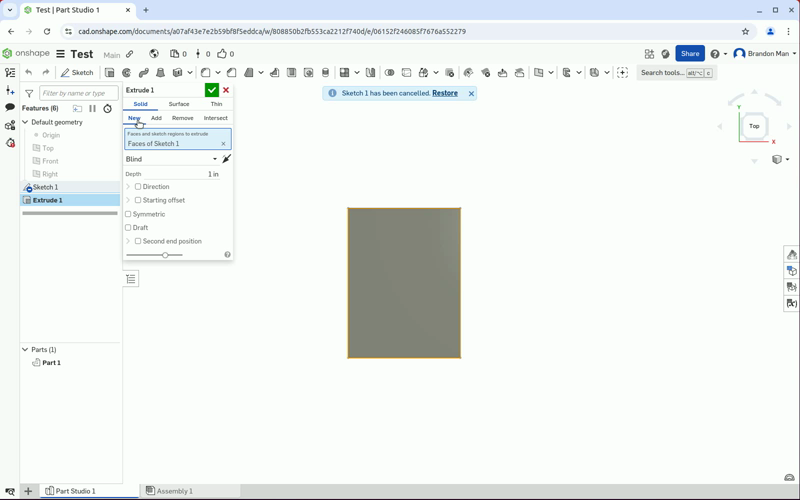
key(tab, 4)
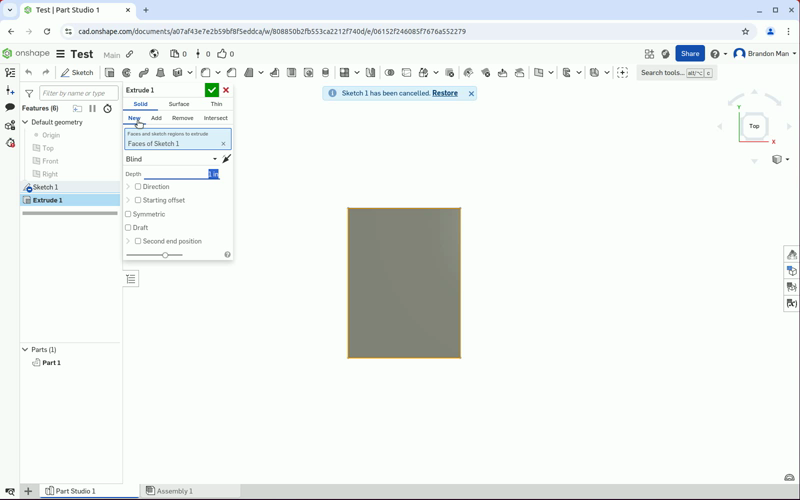
text(7.703)
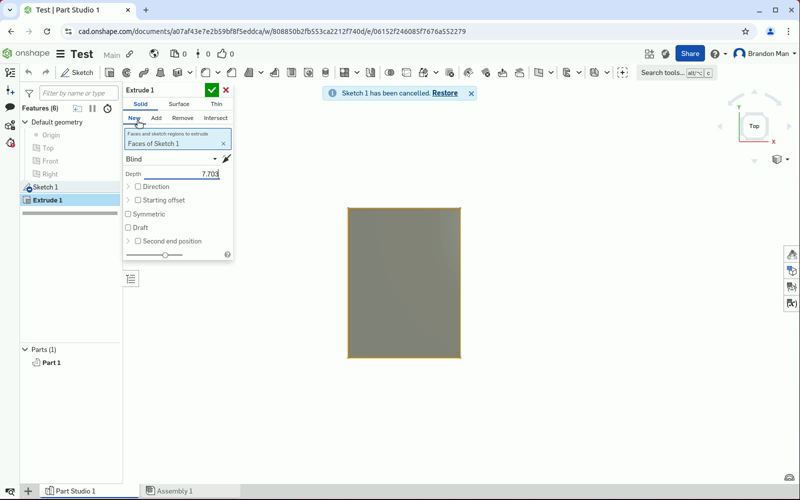
key(enter)
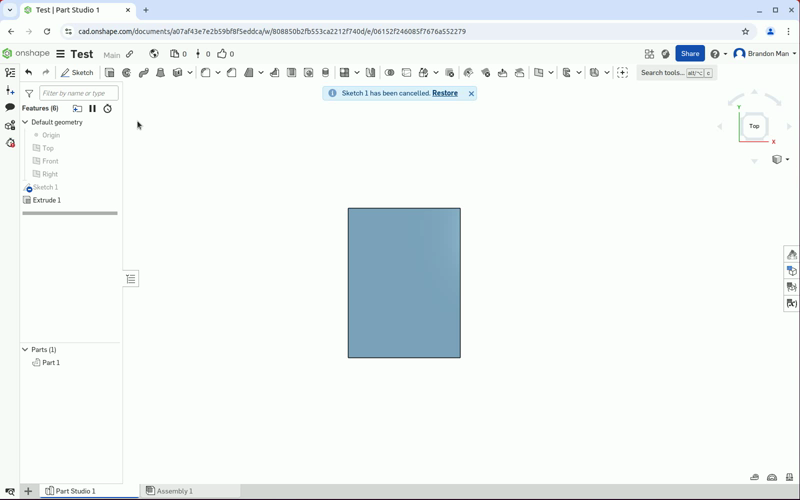
key(shift+h)
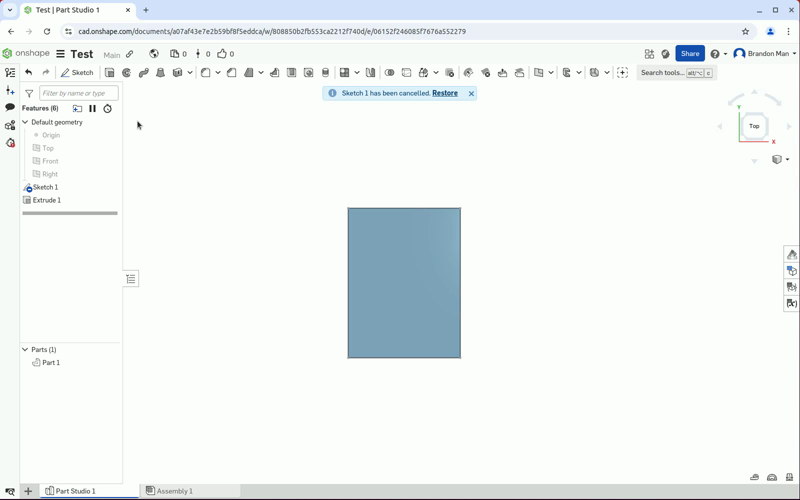
key(shift+h)
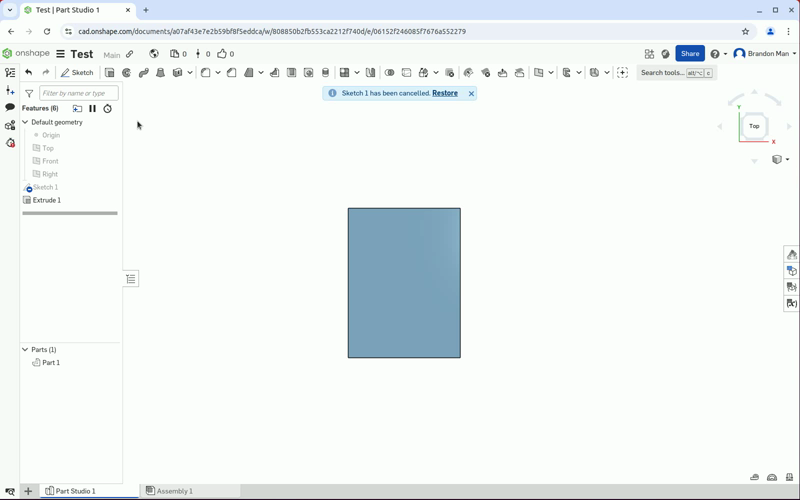
mouse_move(73, 189)
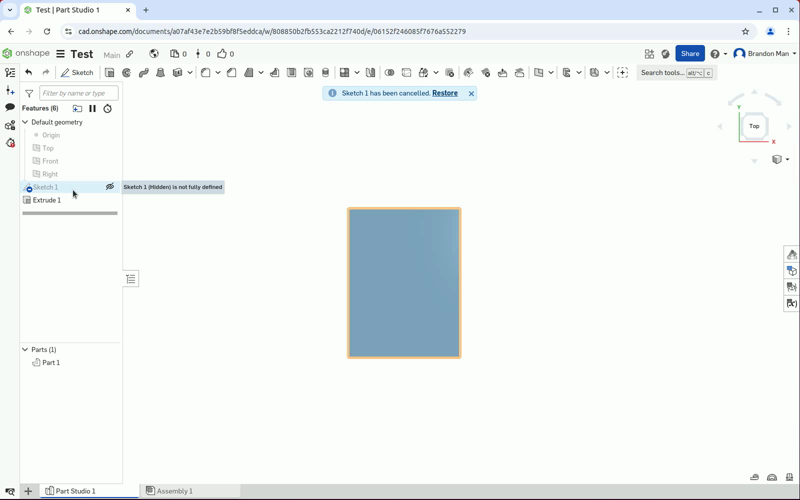
click(73, 189)
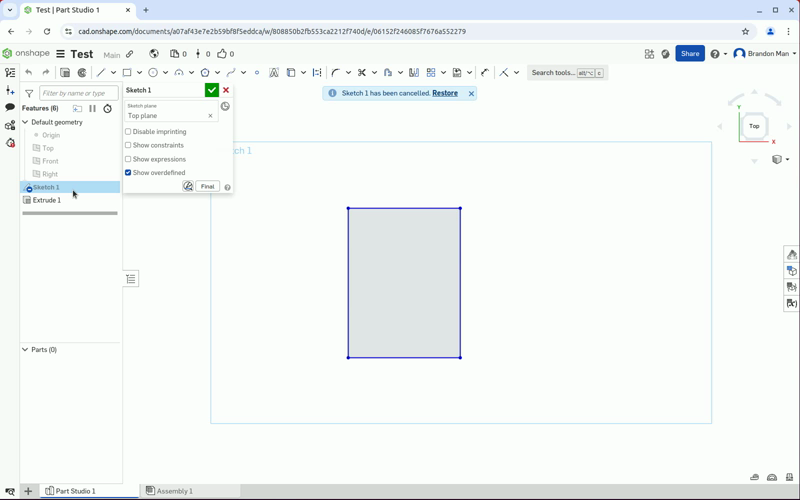
mouse_move(229, 92)
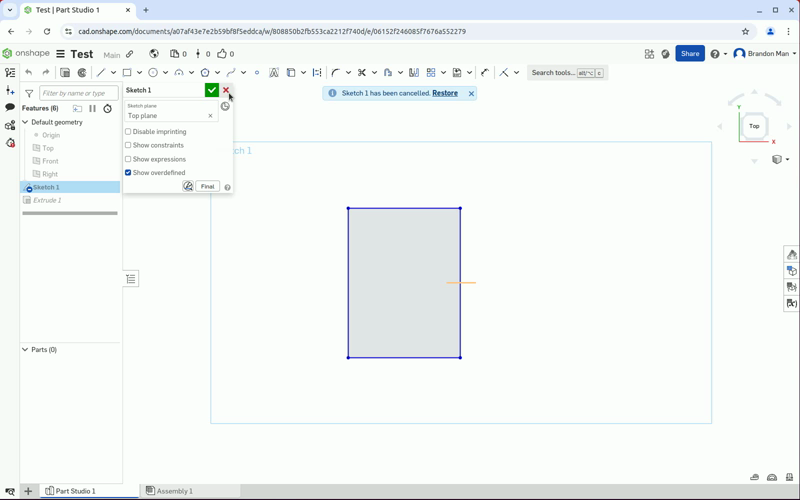
click(229, 92)
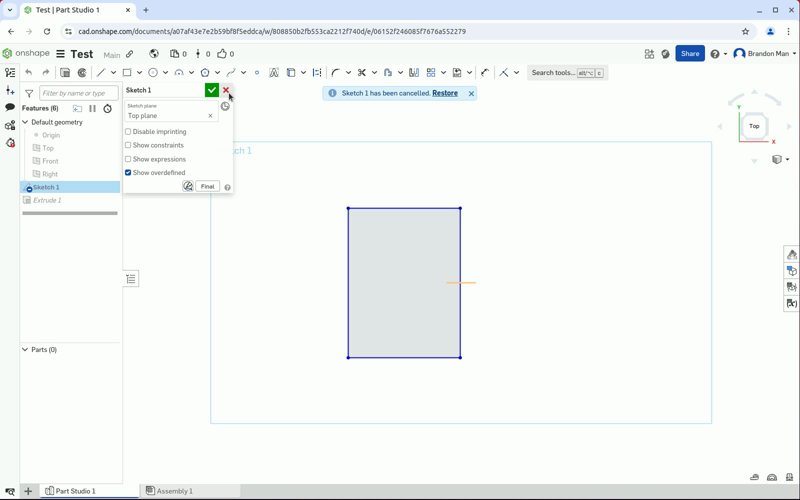
key(shift+s)
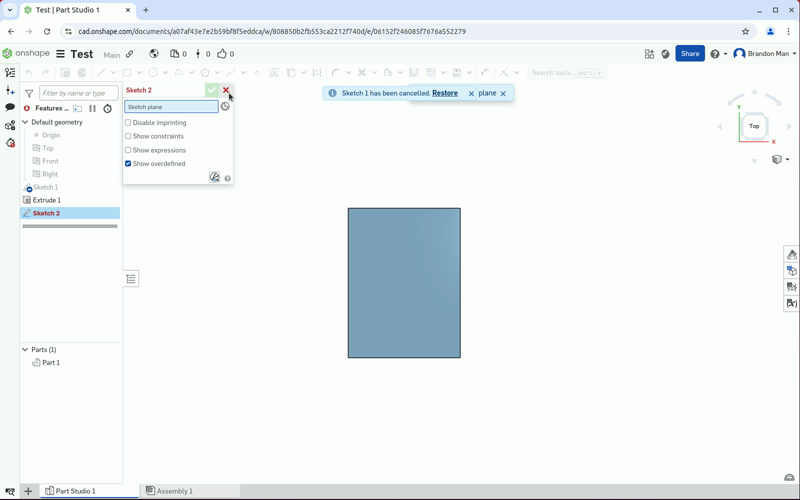
mouse_move(73, 150)
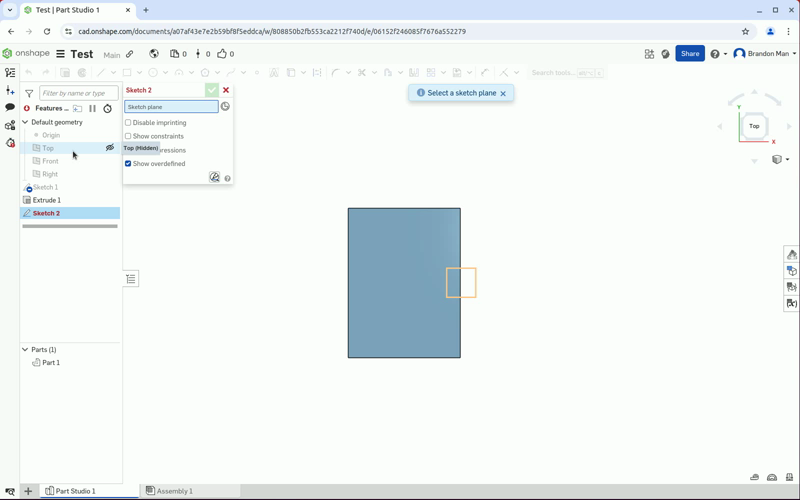
click(73, 150)
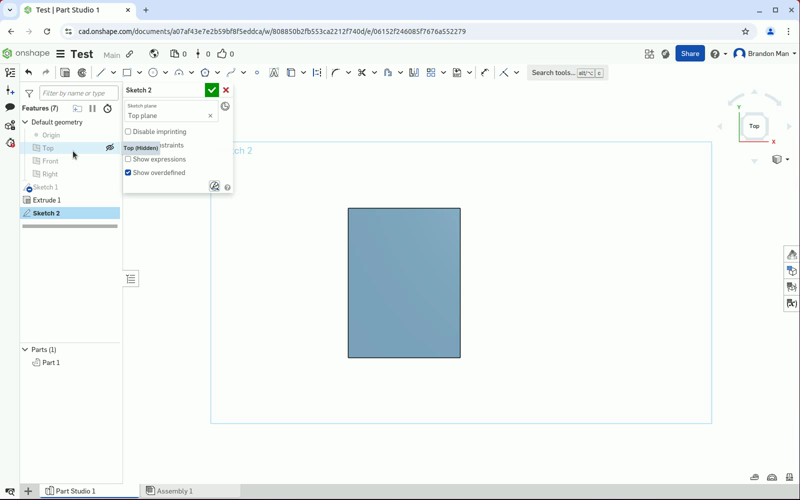
mouse_move(73, 352)
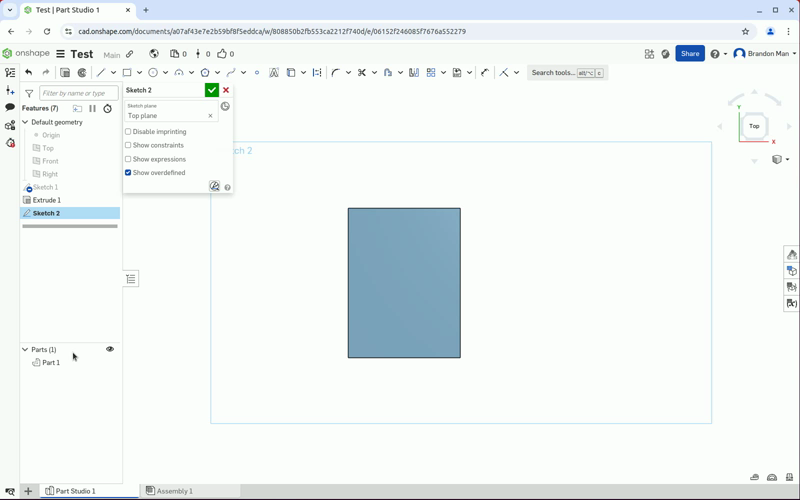
key(y)
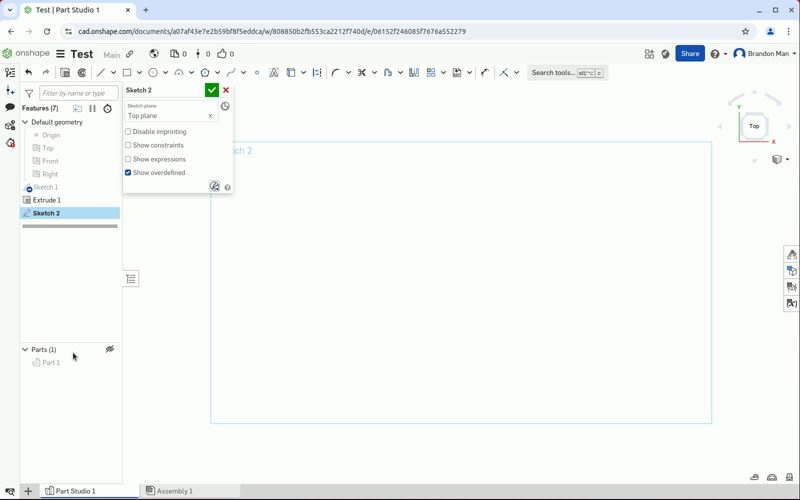
key(c)
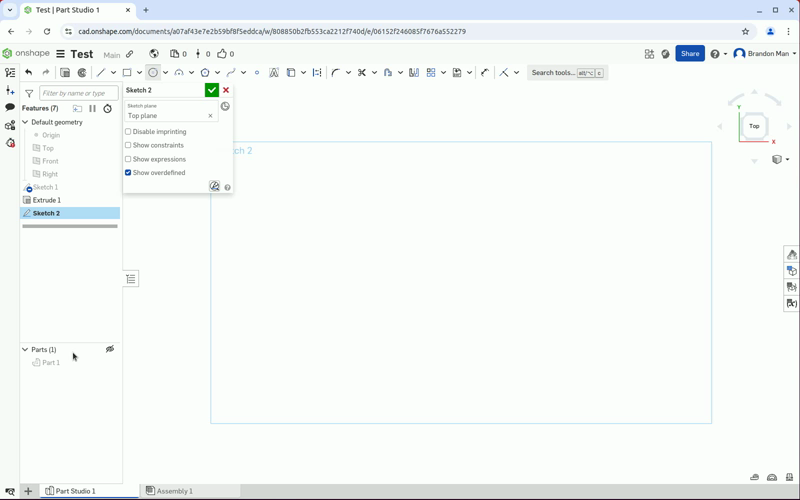
key_down(shift)
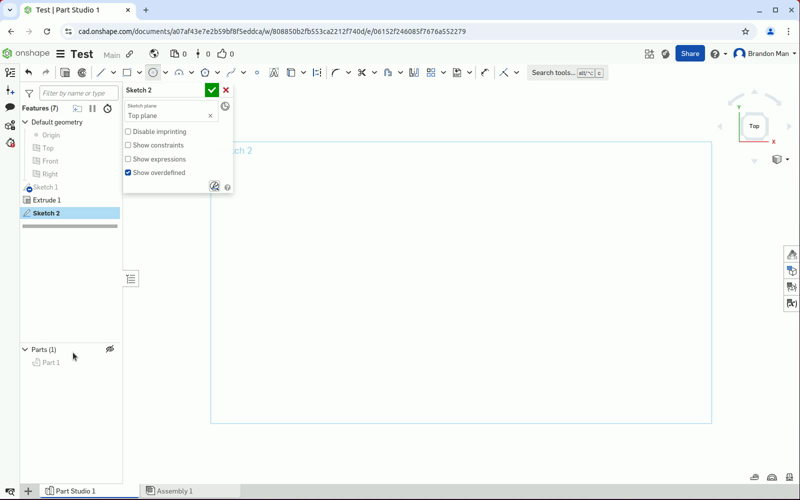
mouse_move(461, 282)
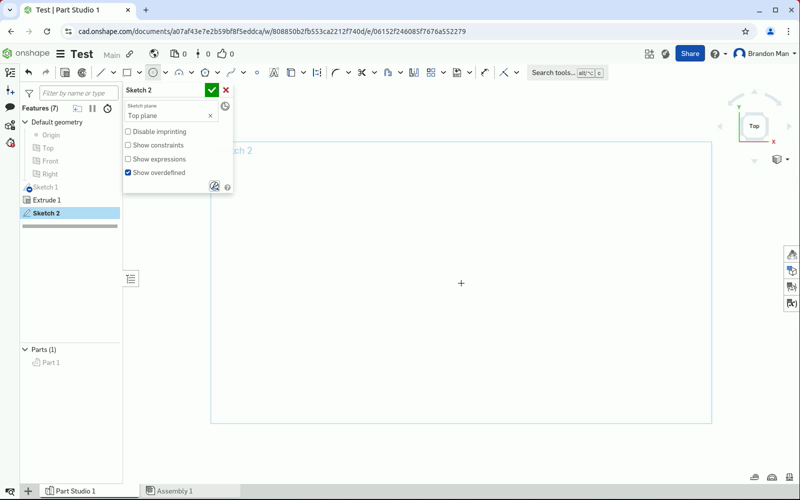
click(461, 282)
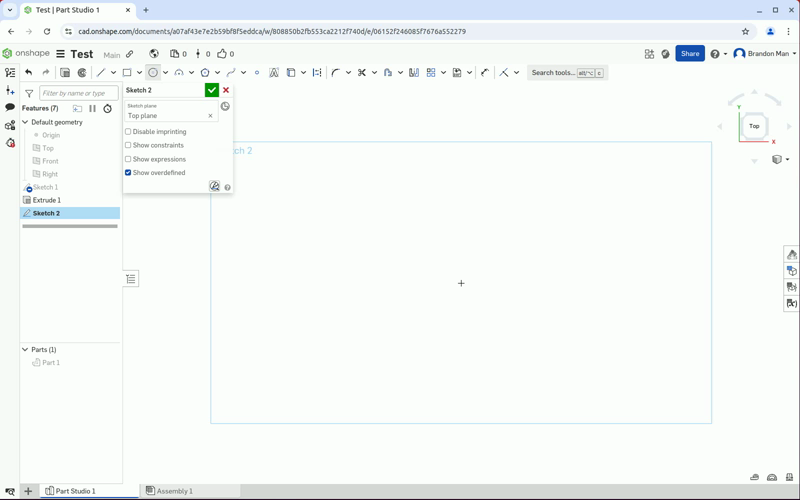
key_up(shift)
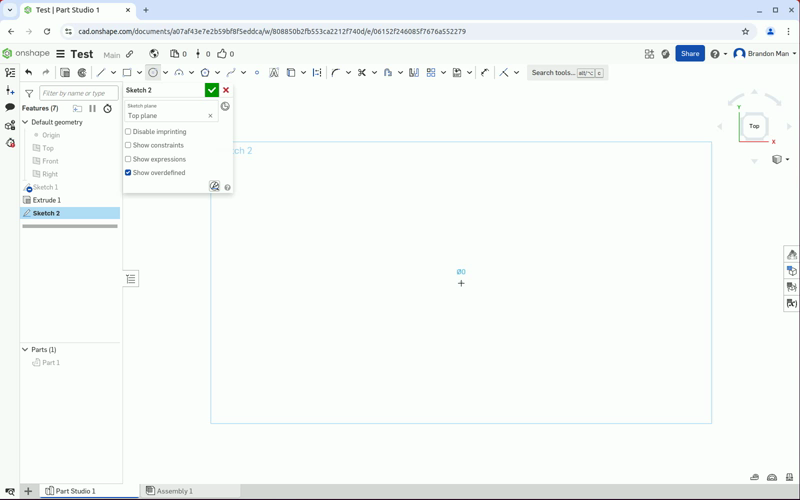
mouse_move(537, 282)
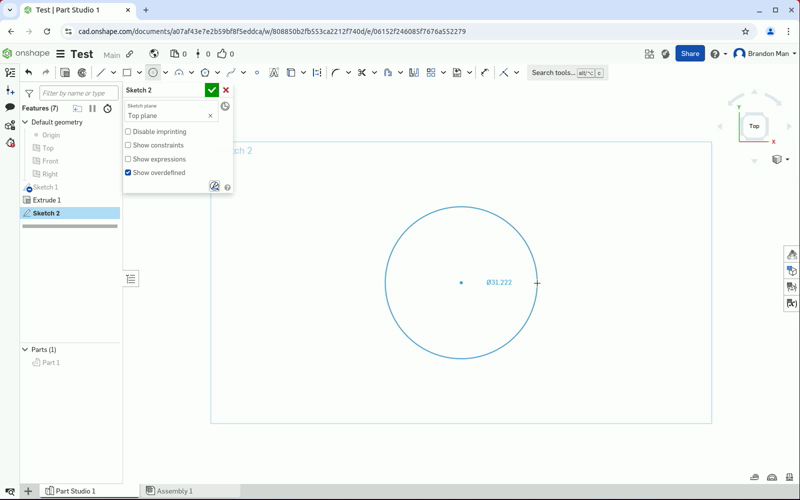
click(537, 282)
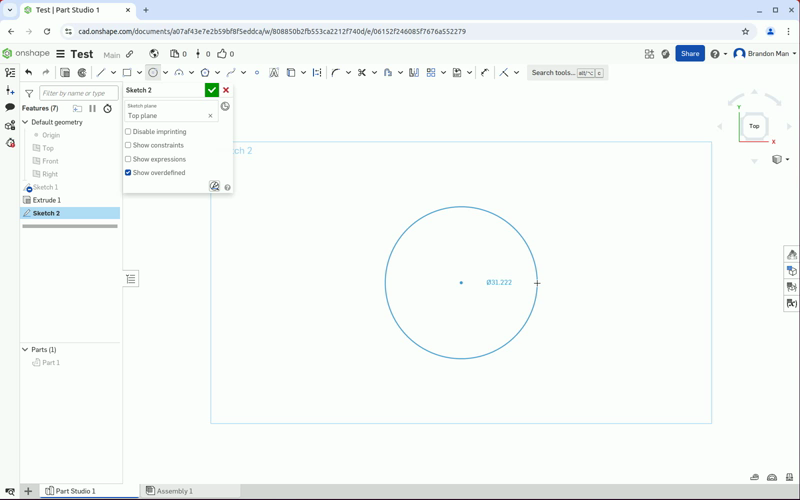
key(esc)
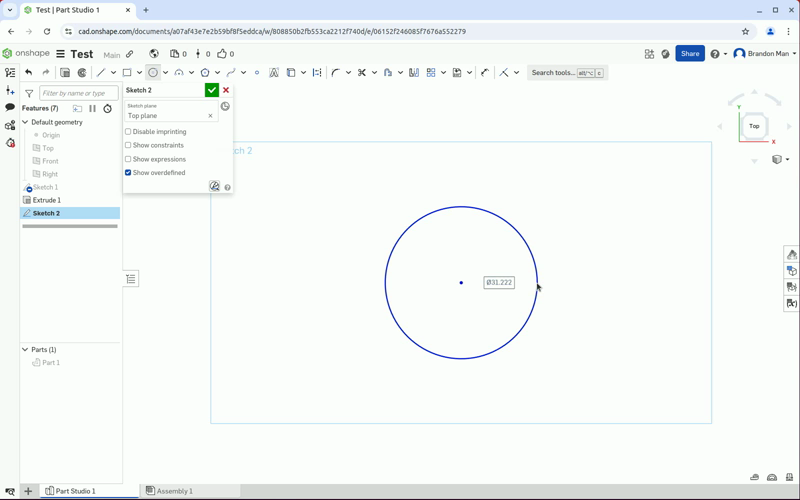
mouse_move(495, 244)
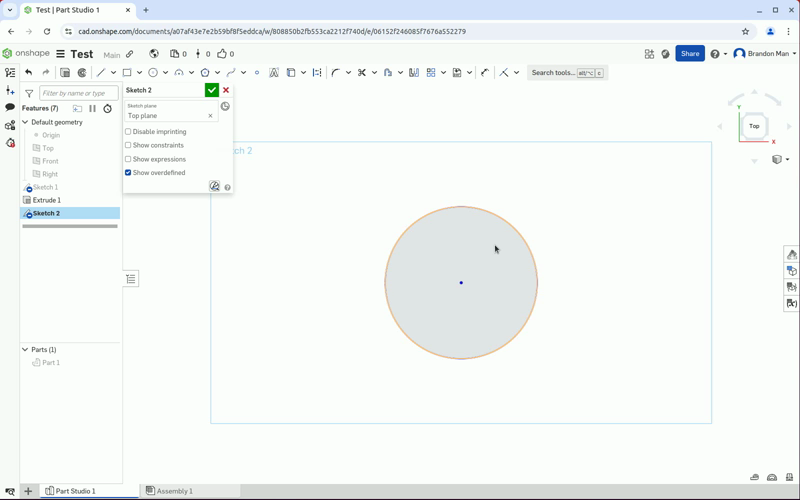
click(495, 244)
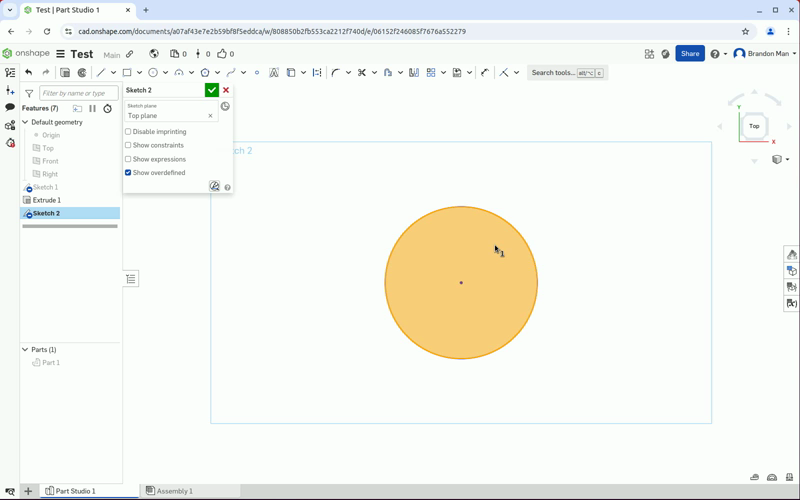
mouse_move(73, 352)
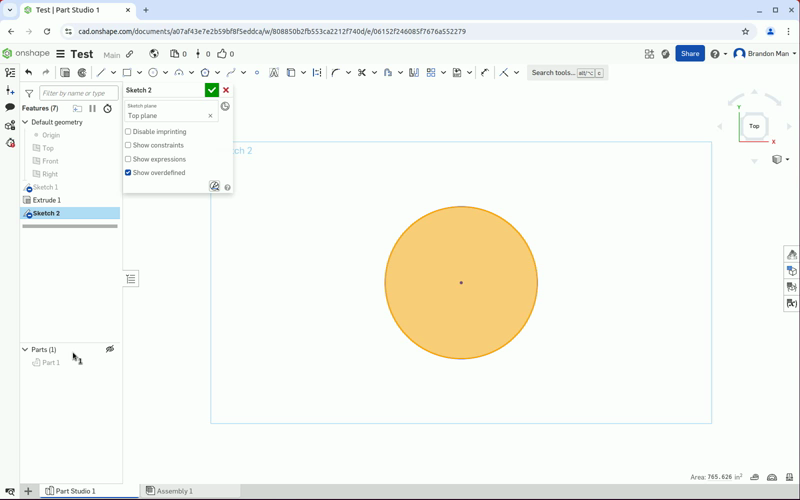
key(shift+y)
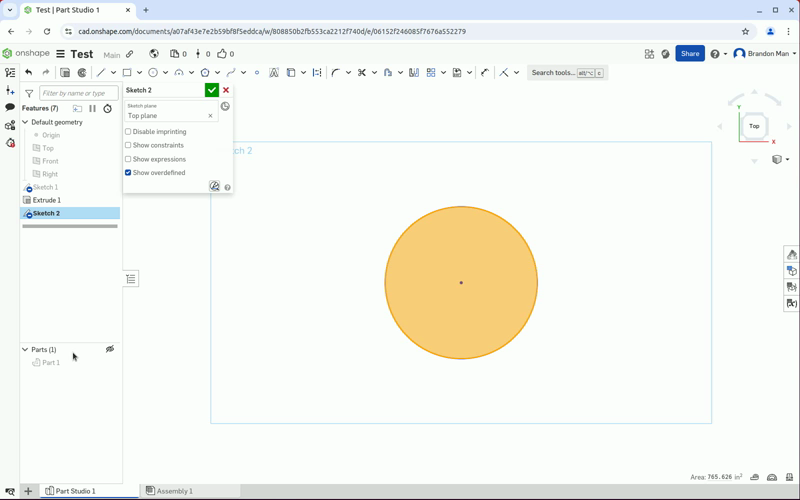
key(shift+e)
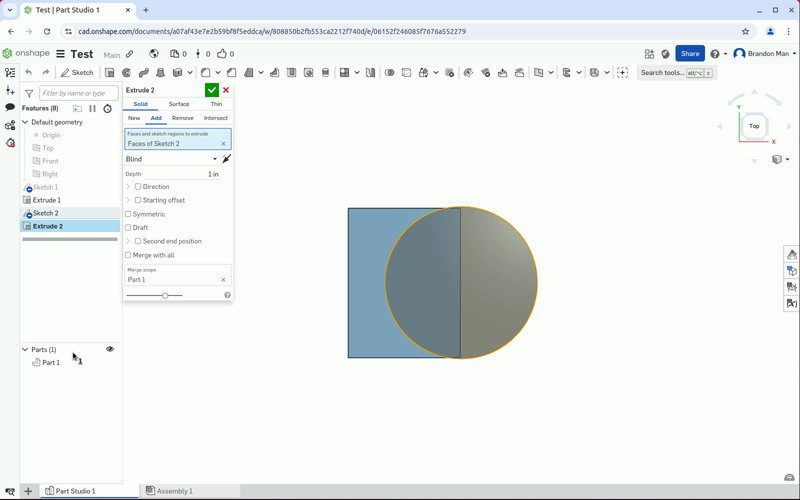
mouse_move(143, 106)
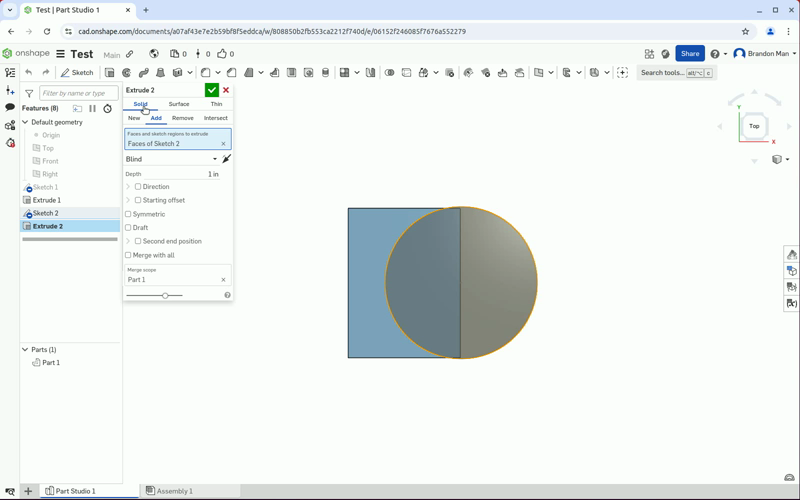
click(143, 106)
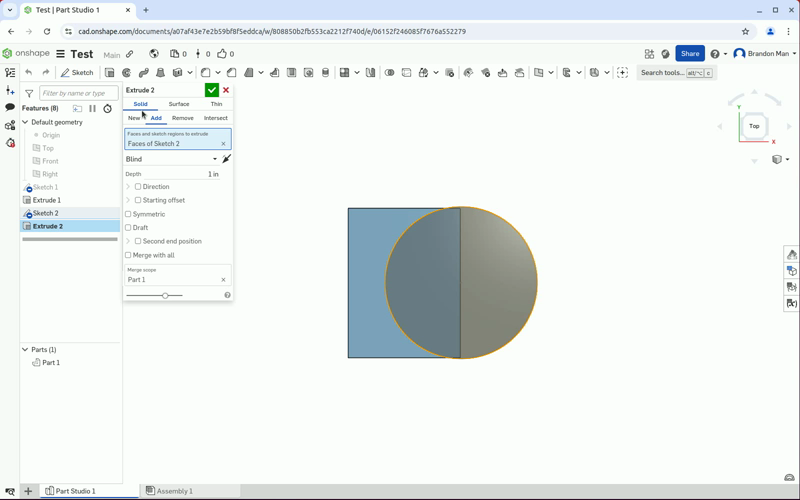
mouse_move(137, 120)
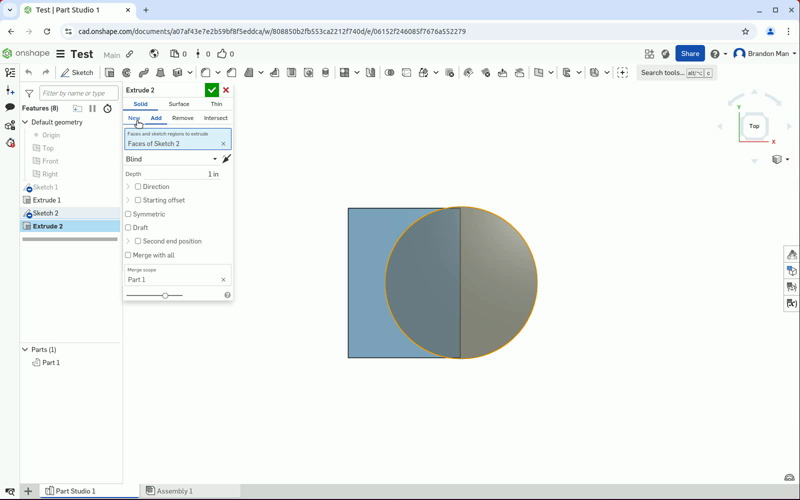
click(137, 120)
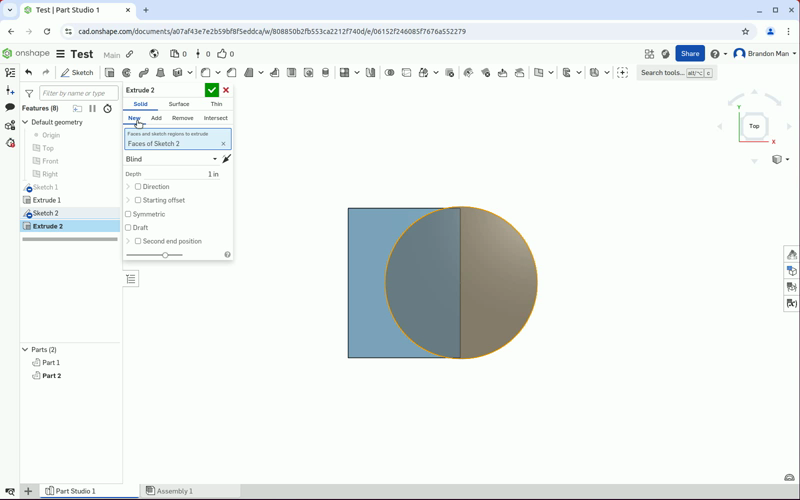
key(tab, 4)
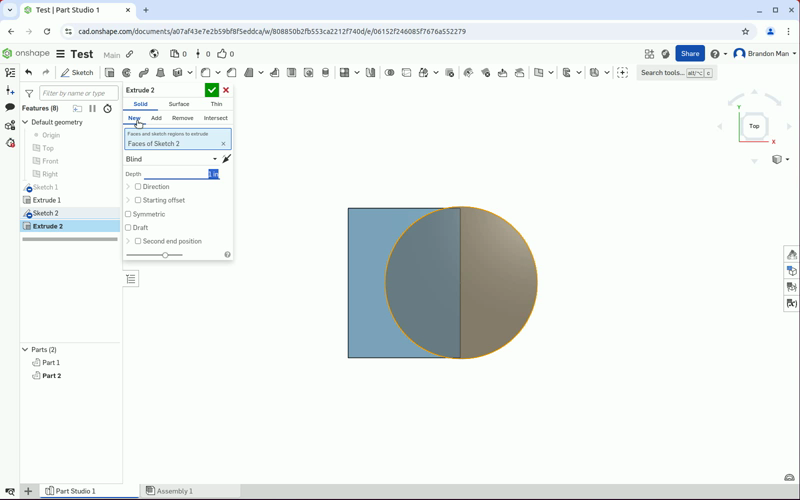
text(7.703)
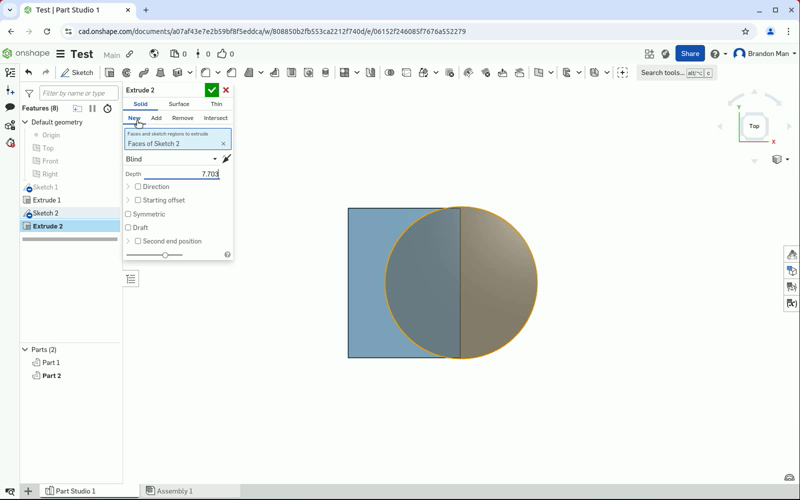
key(enter)
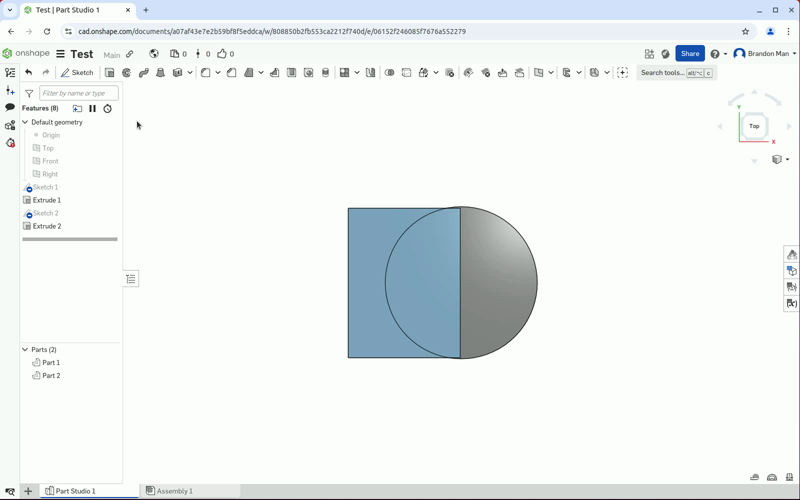
key(shift+h)
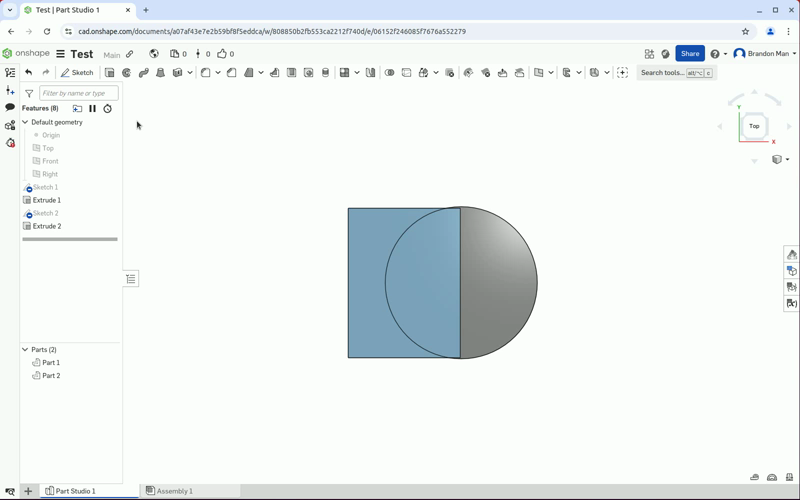
key(shift+h)
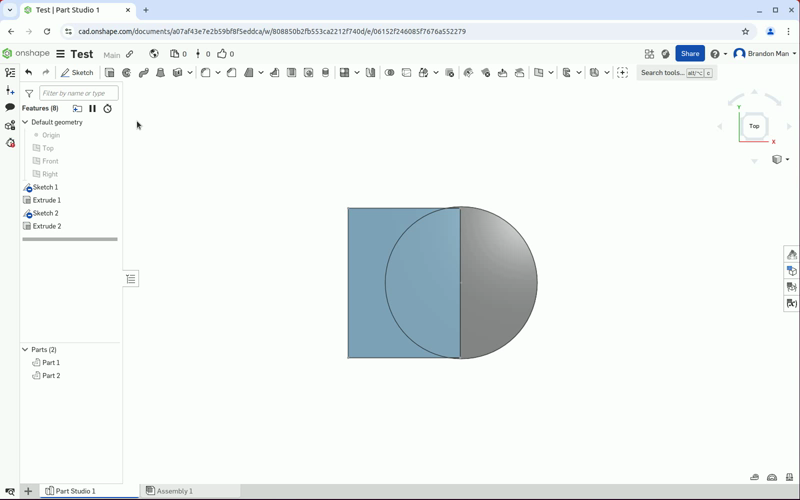
key(shift+7)
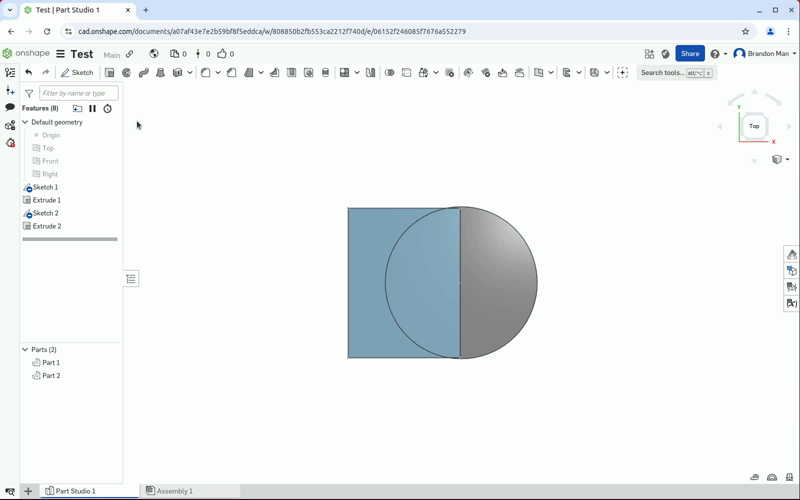
key(up, 3)
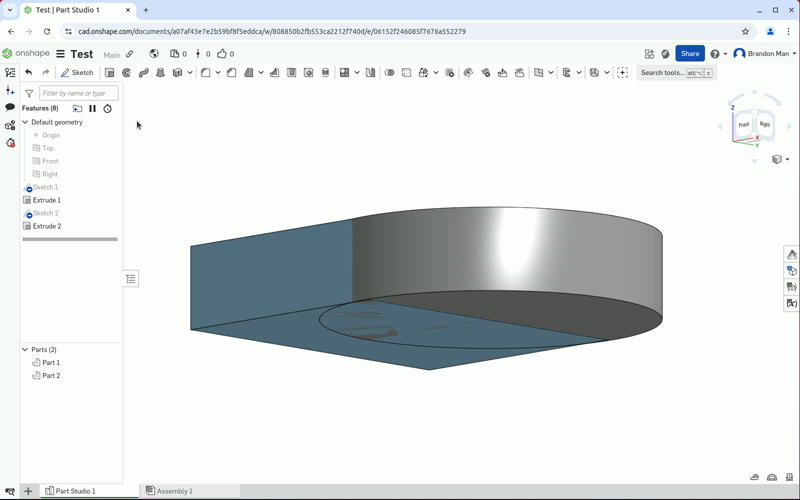
key(left, 3)
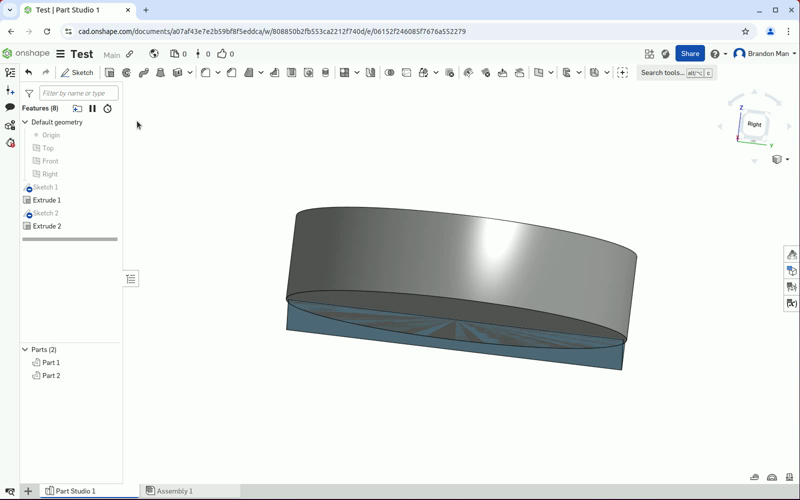
key(right, 3)
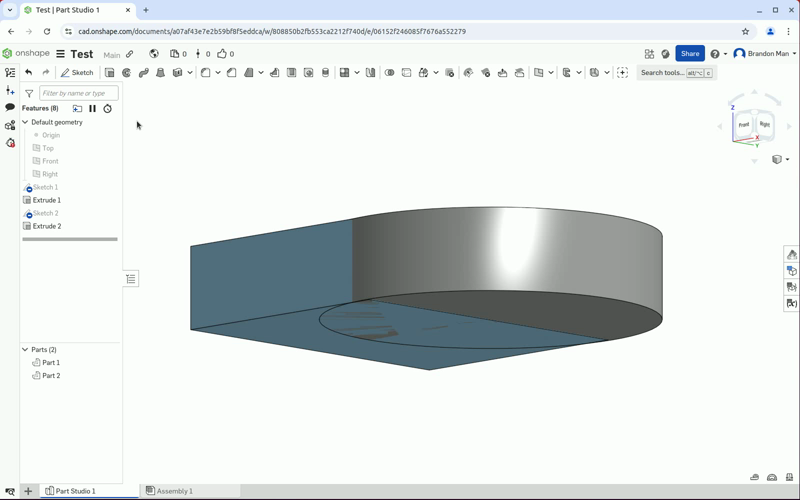
key(down, 3)
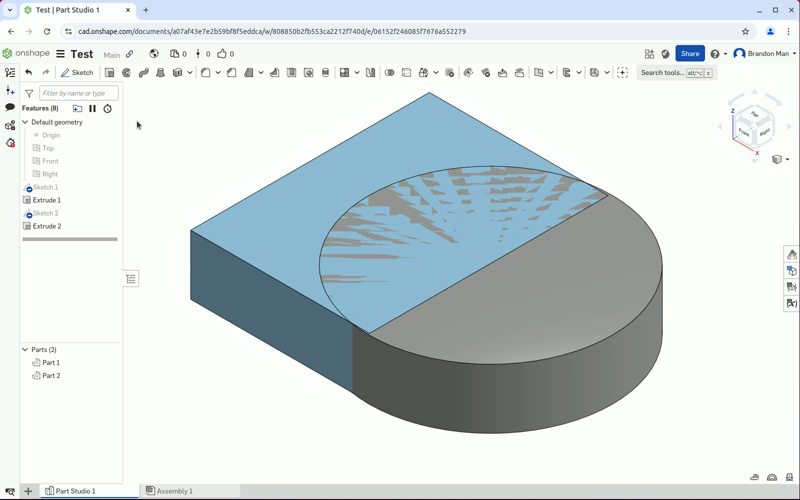
mouse_move(73, 189)
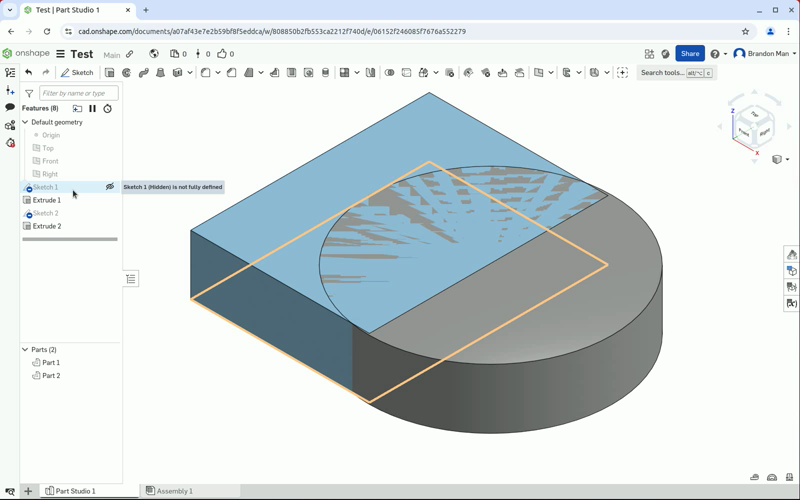
click(73, 189)